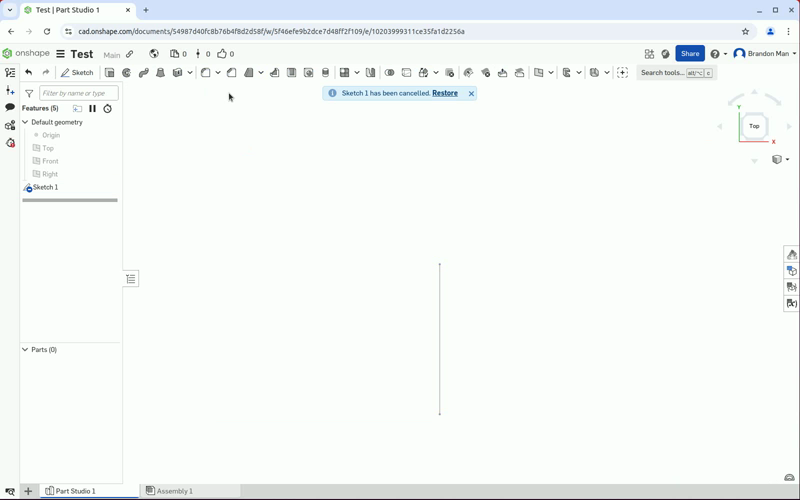
key(shift+h)
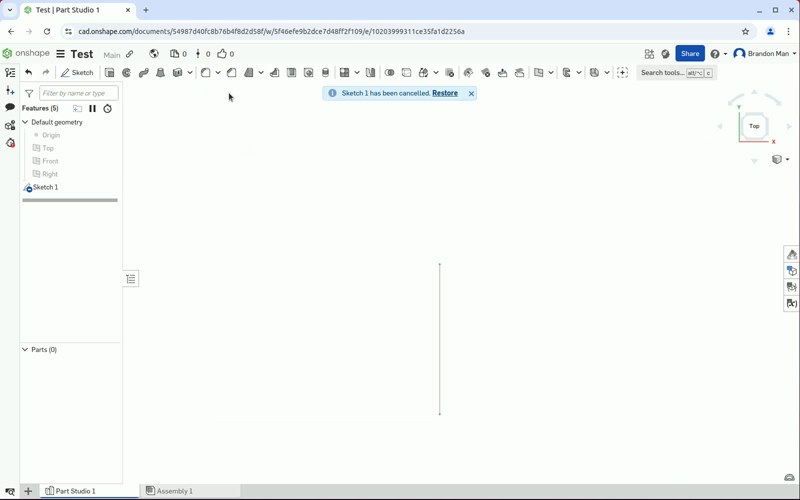
key(shift+s)
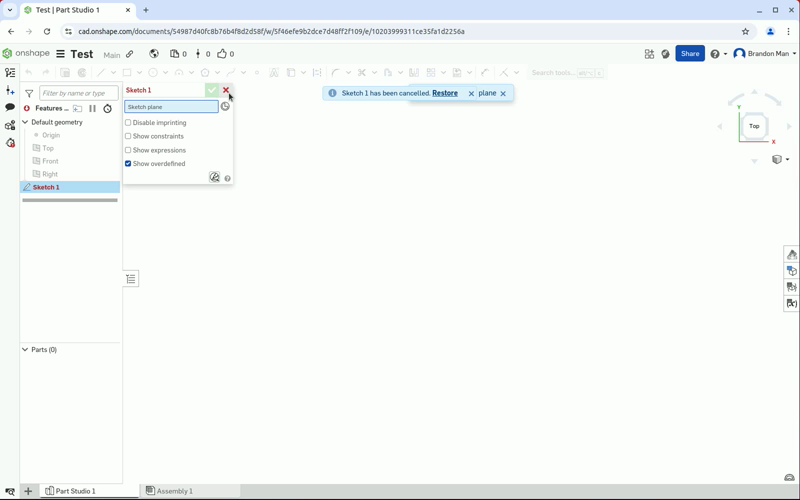
mouse_move(73, 150)
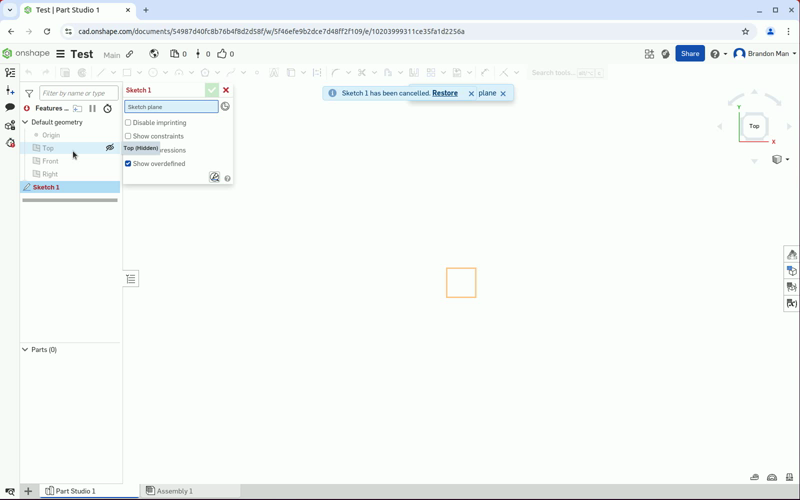
click(73, 150)
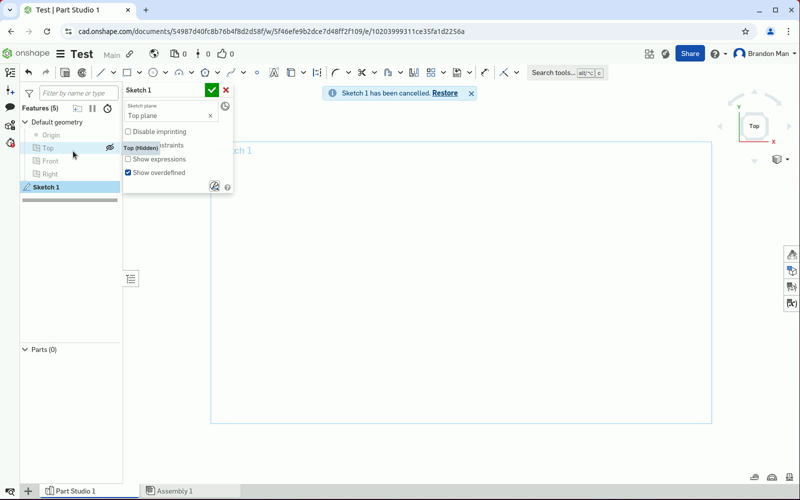
mouse_move(73, 352)
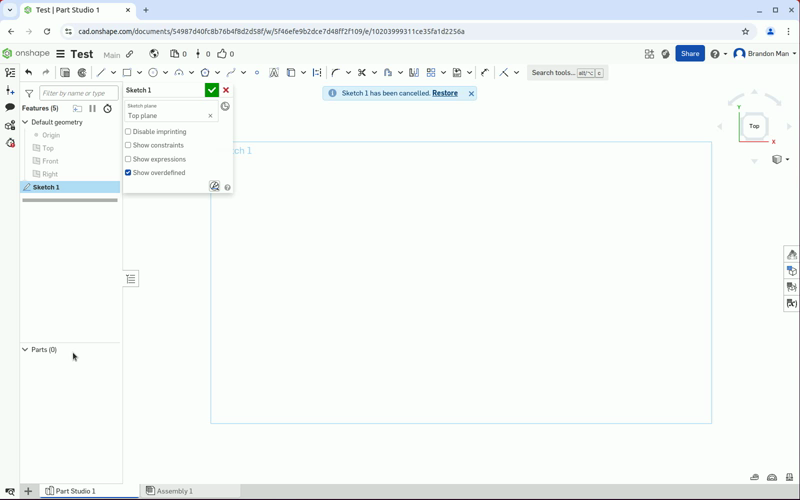
key(y)
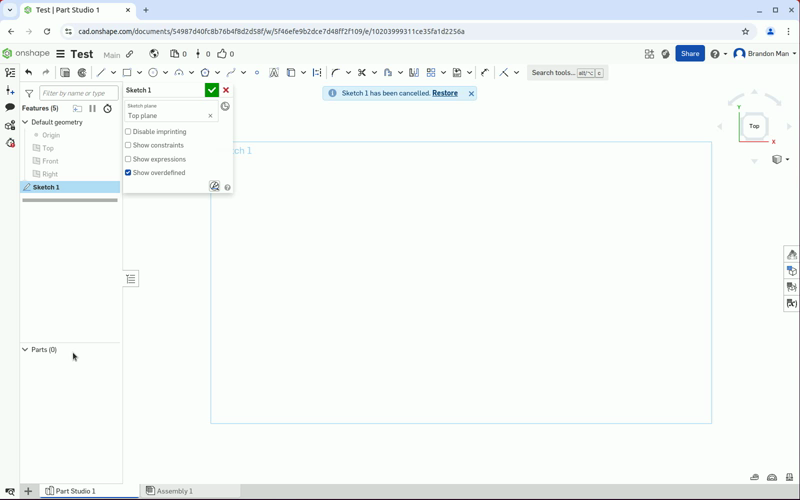
key(c)
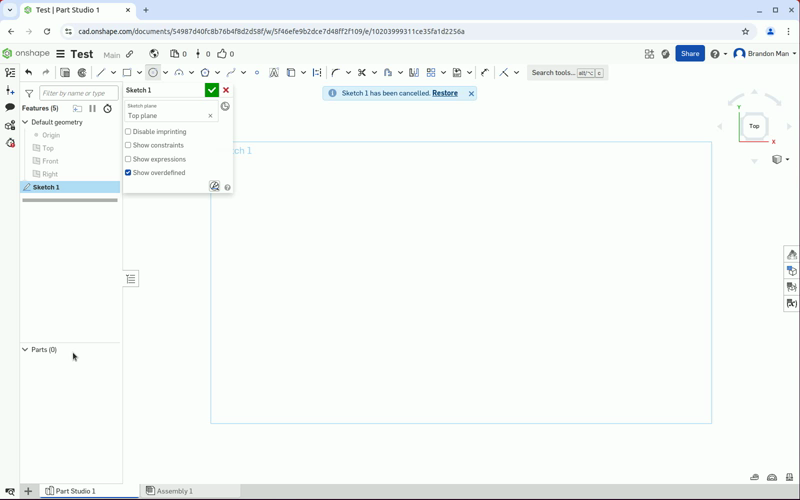
key_down(shift)
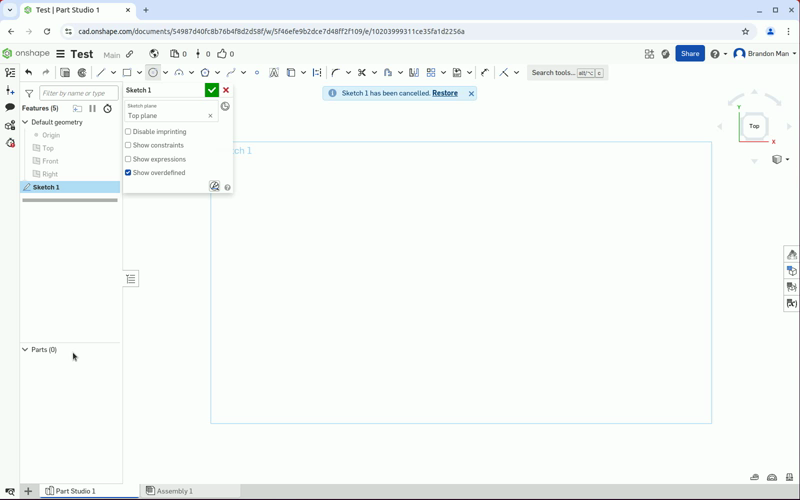
mouse_move(461, 282)
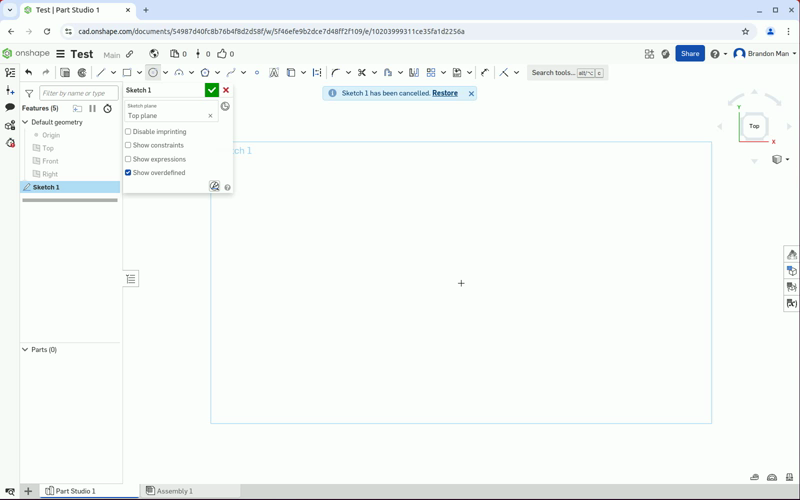
click(461, 282)
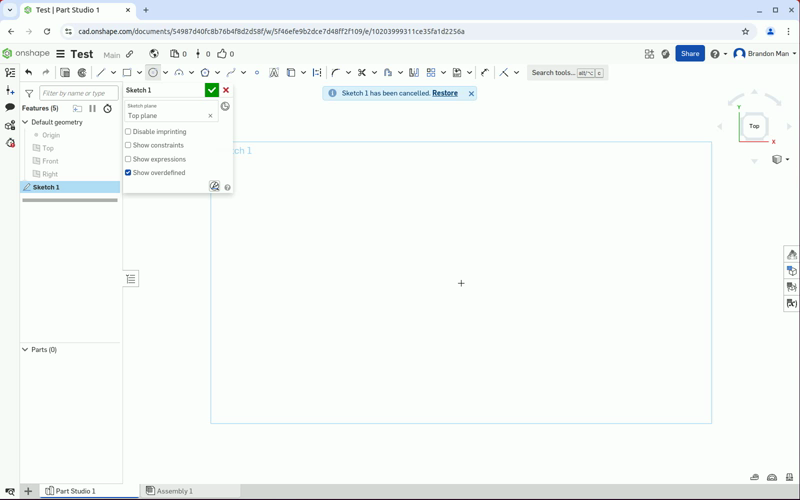
key_up(shift)
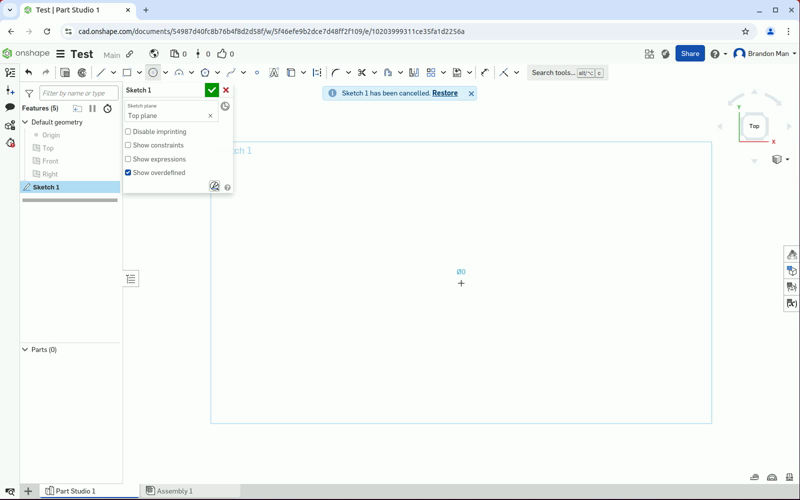
mouse_move(574, 282)
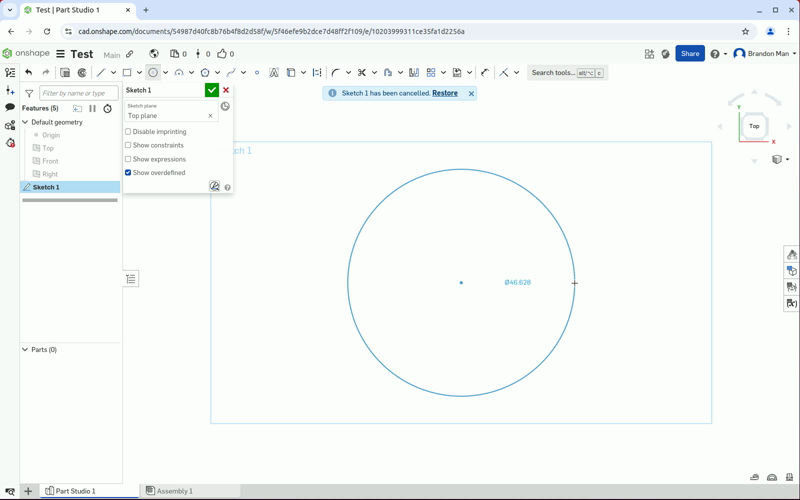
click(574, 282)
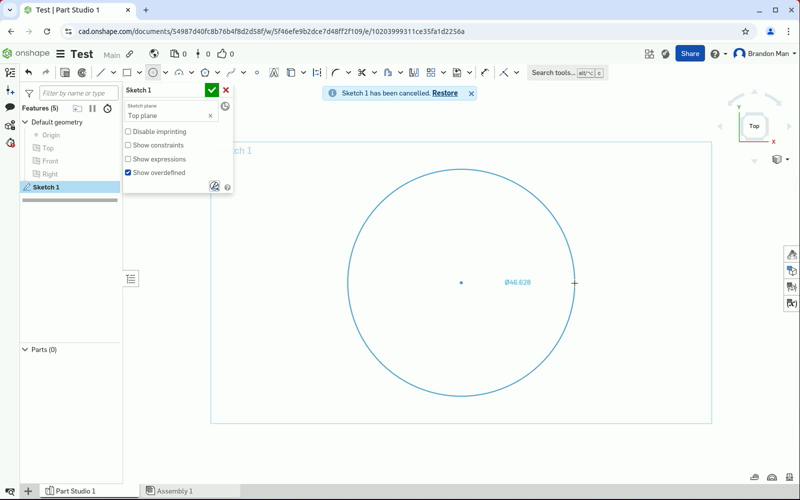
key(esc)
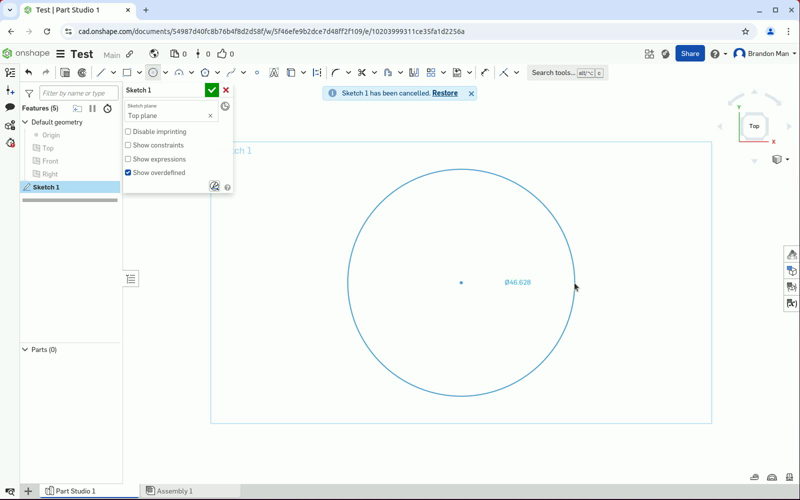
key(c)
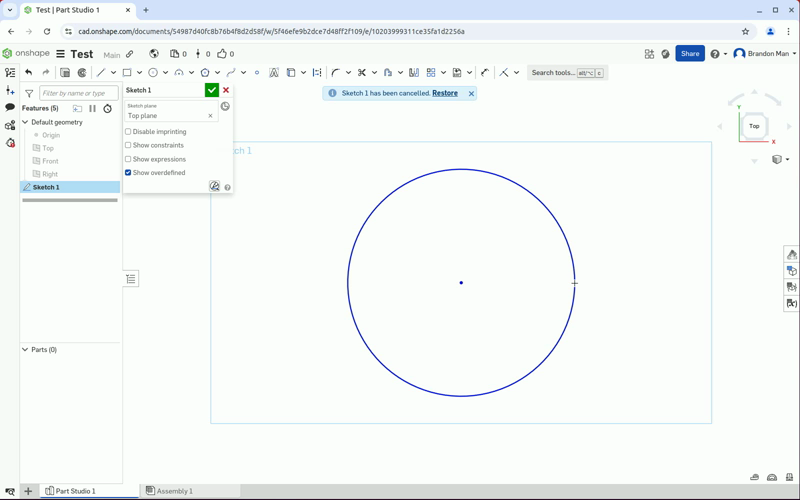
key_down(shift)
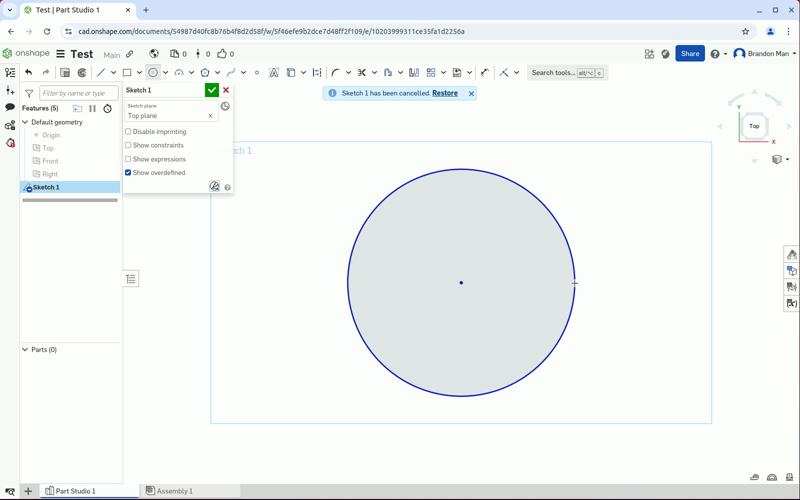
mouse_move(461, 282)
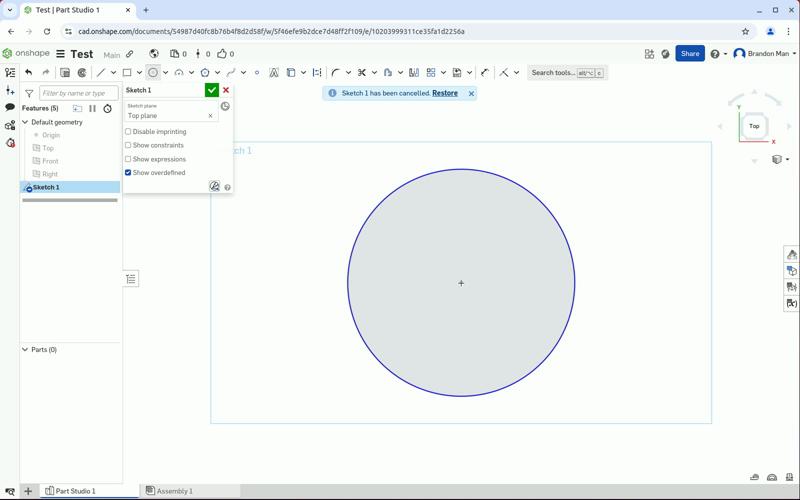
click(461, 282)
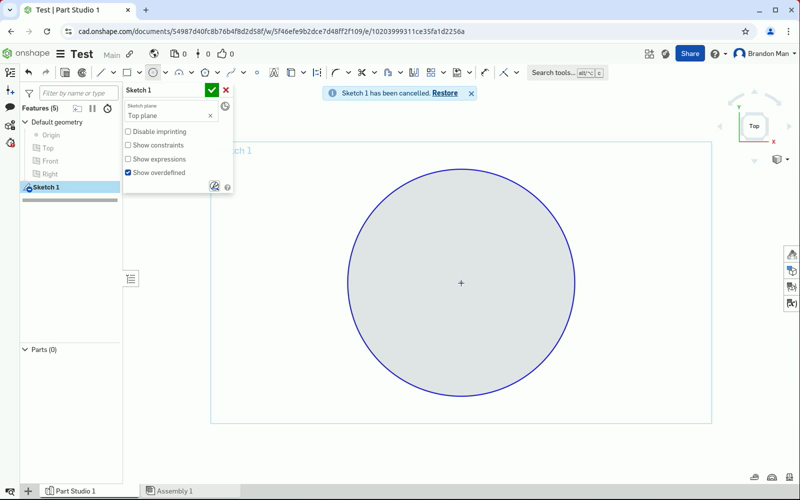
key_up(shift)
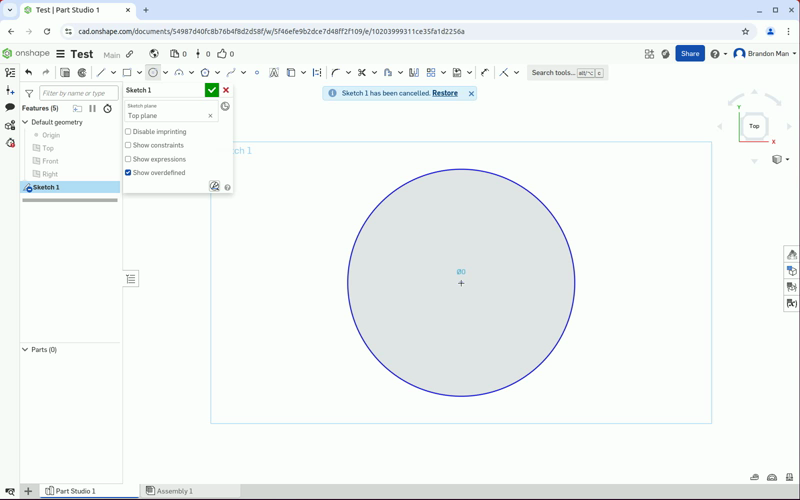
mouse_move(560, 282)
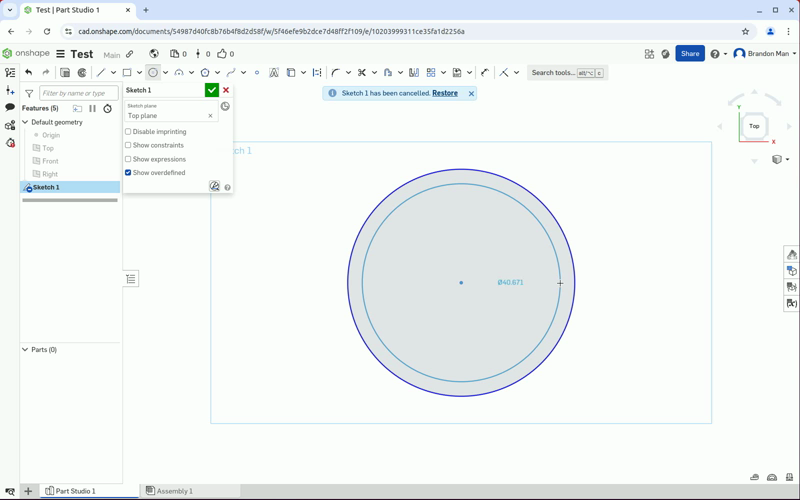
click(560, 282)
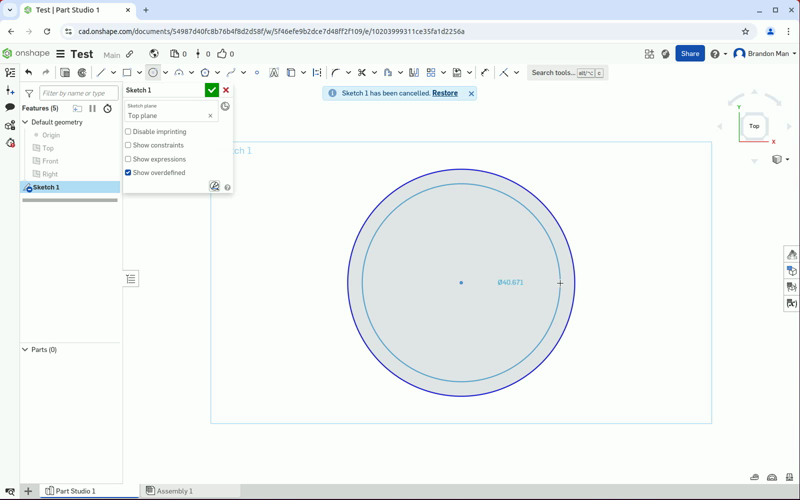
key(esc)
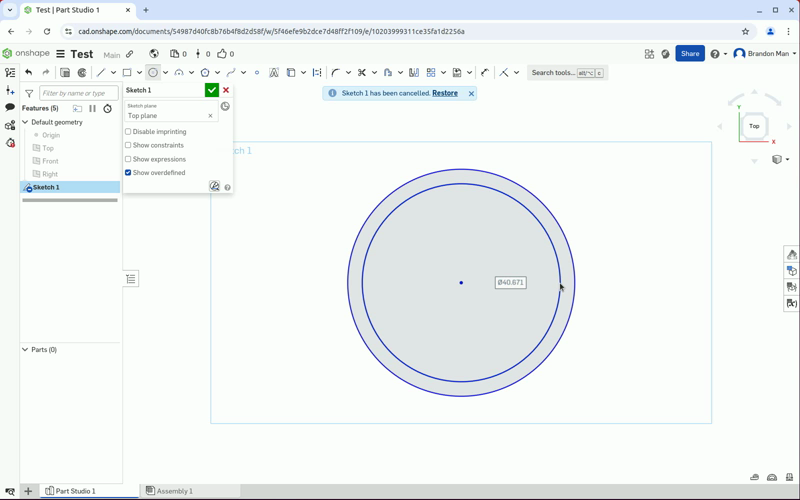
mouse_move(564, 305)
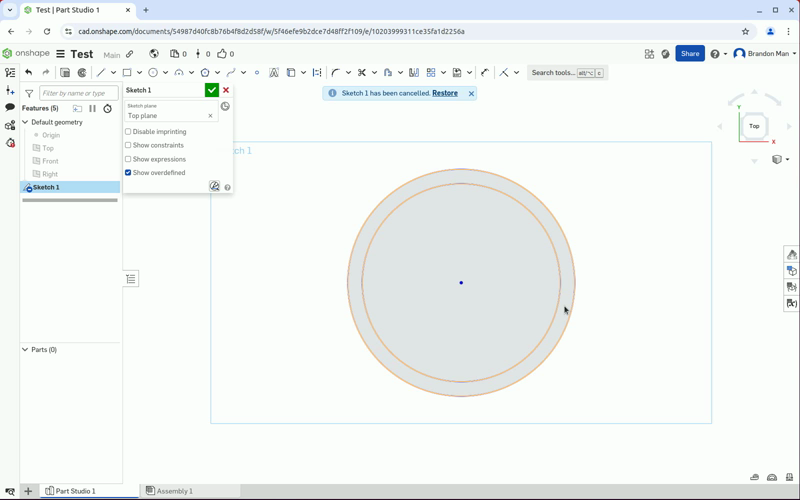
click(564, 305)
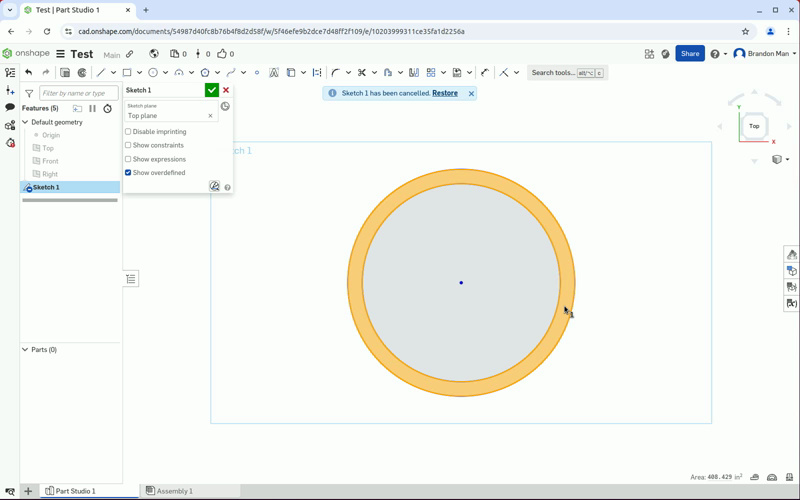
mouse_move(73, 352)
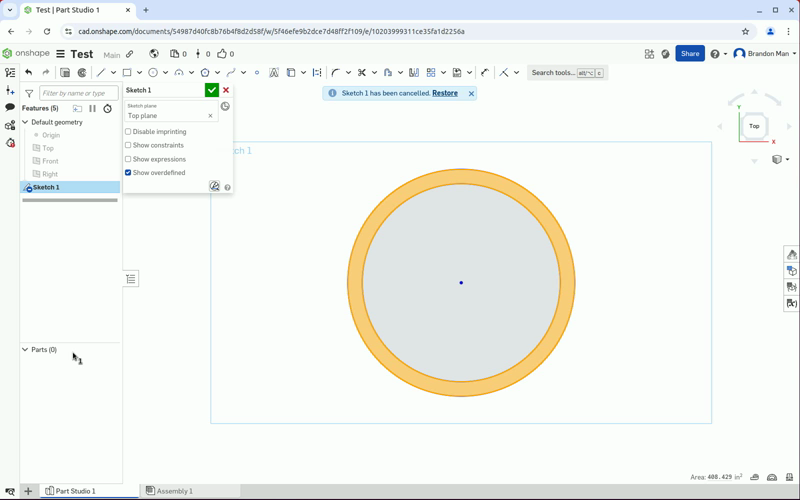
key(shift+y)
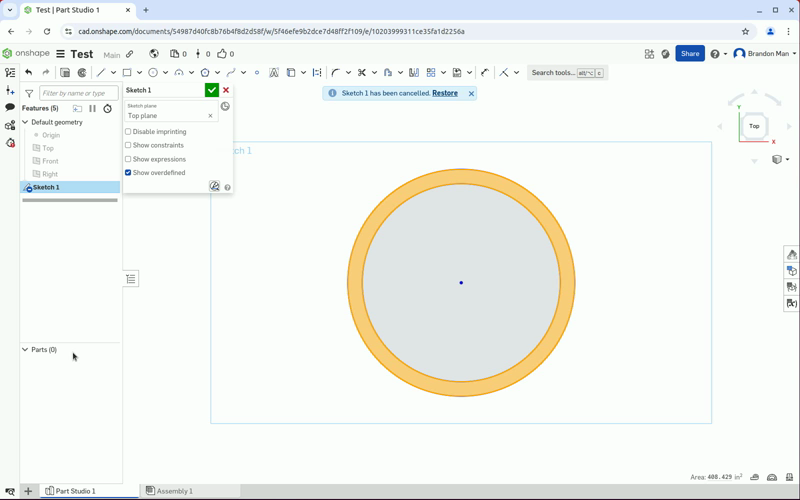
key(shift+e)
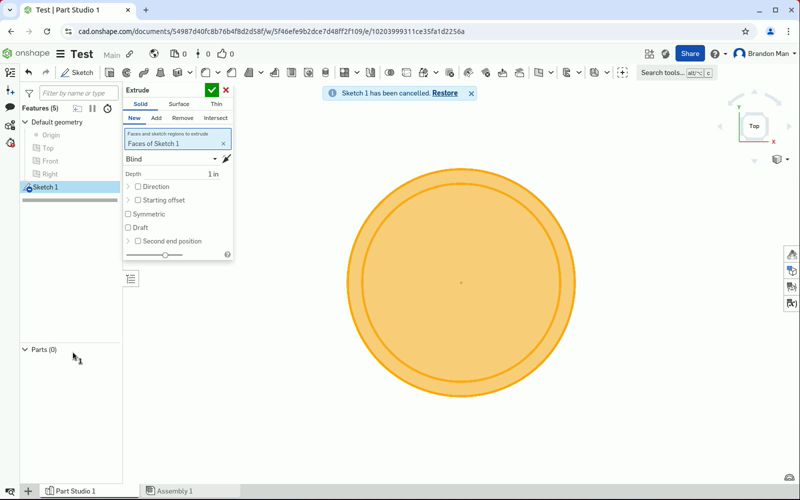
mouse_move(143, 106)
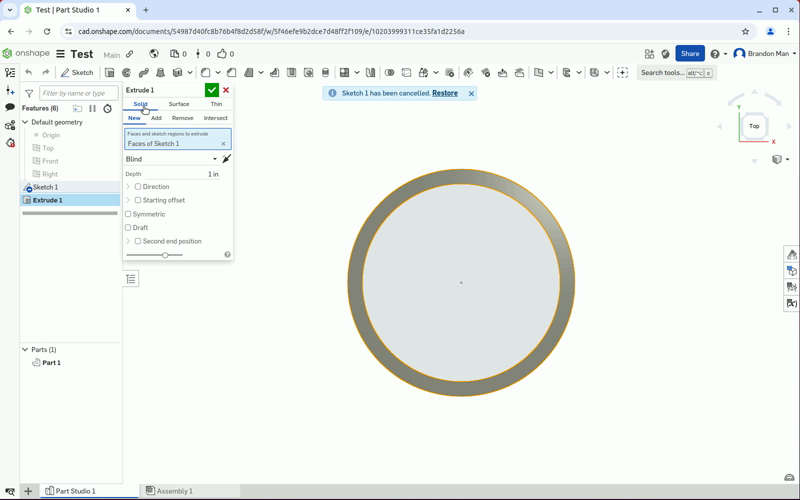
click(143, 106)
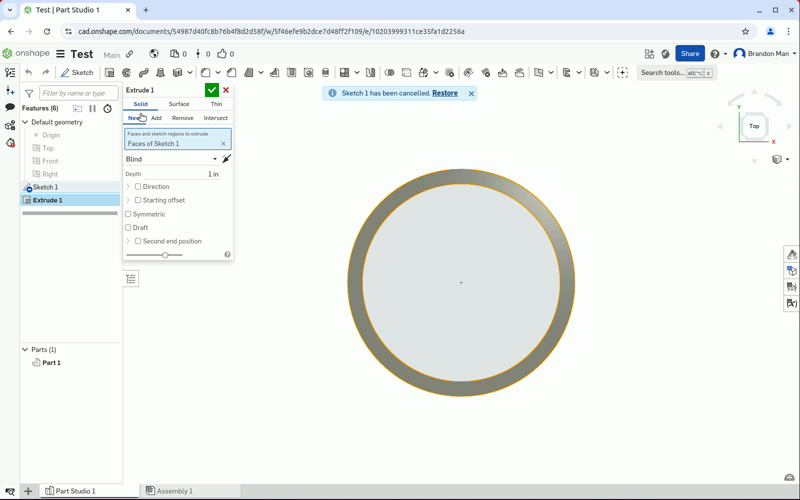
mouse_move(137, 120)
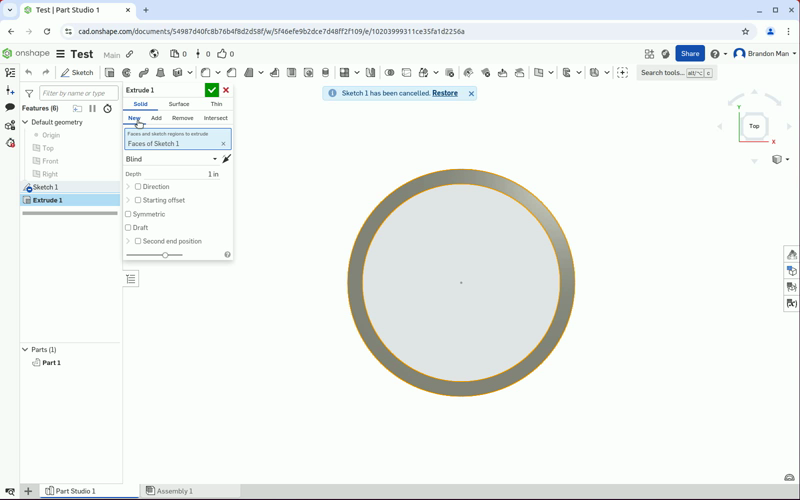
click(137, 120)
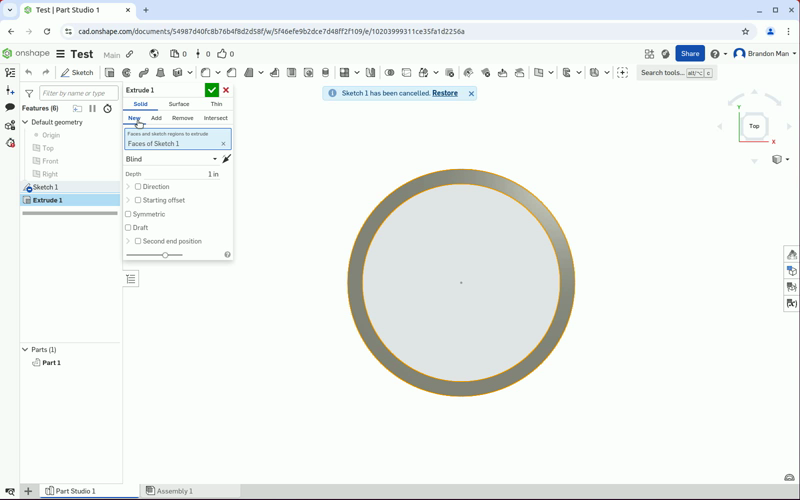
key(tab, 4)
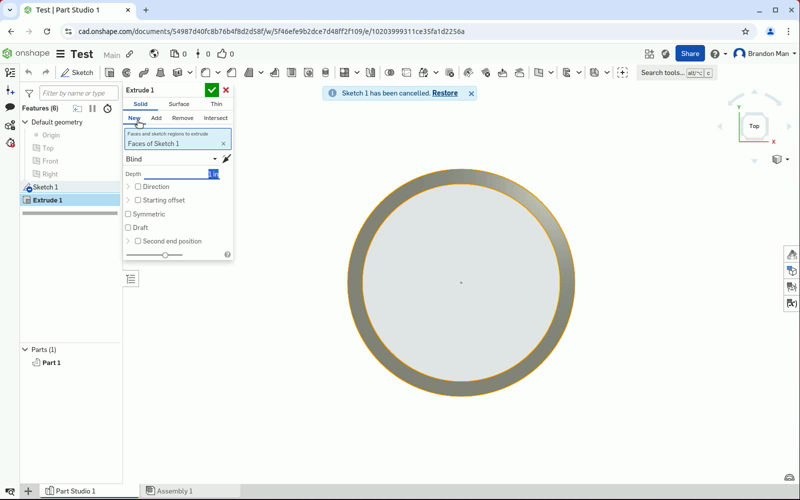
text(3.852)
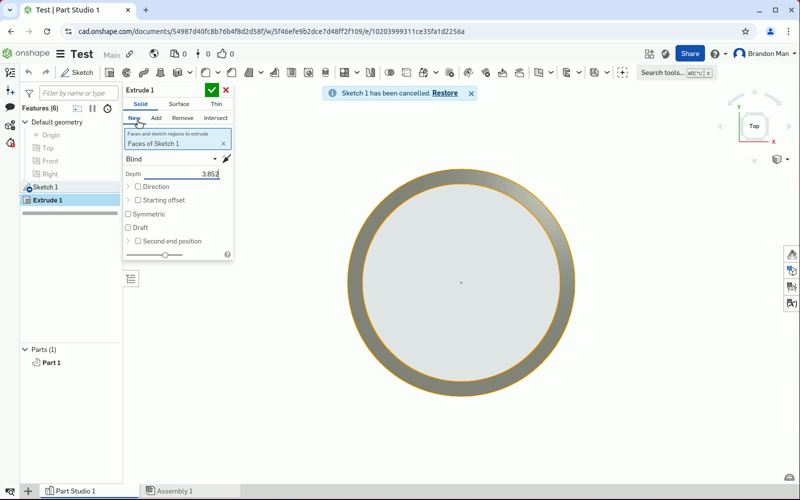
key(tab, 3)
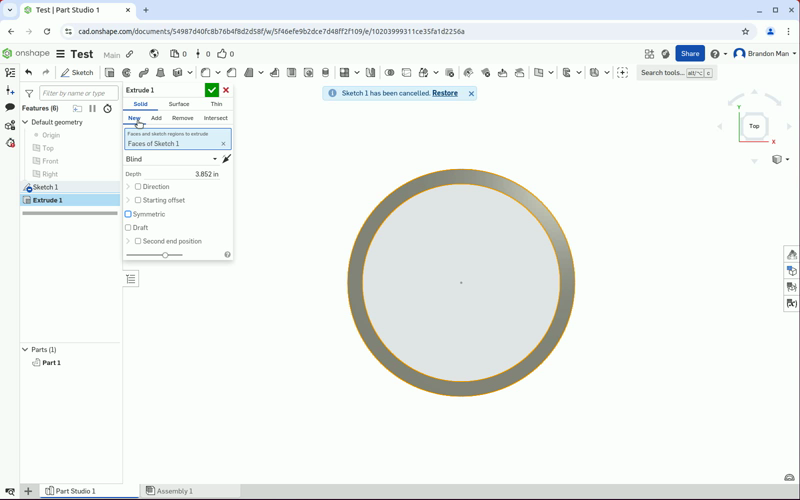
key(space)
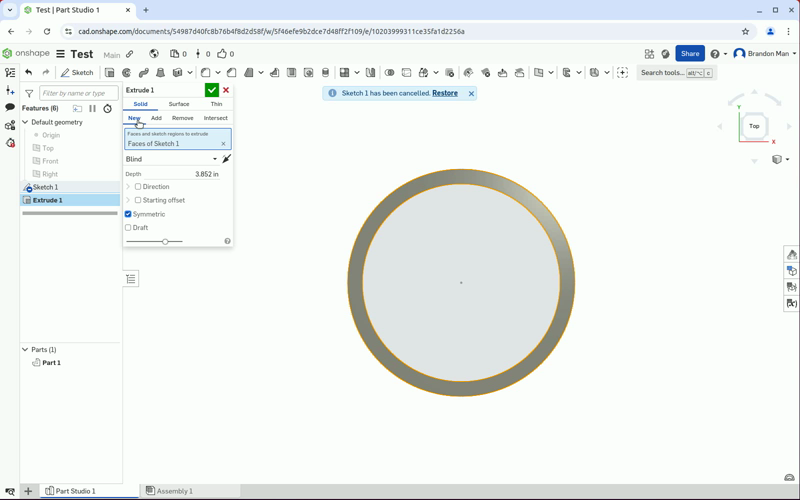
key(enter)
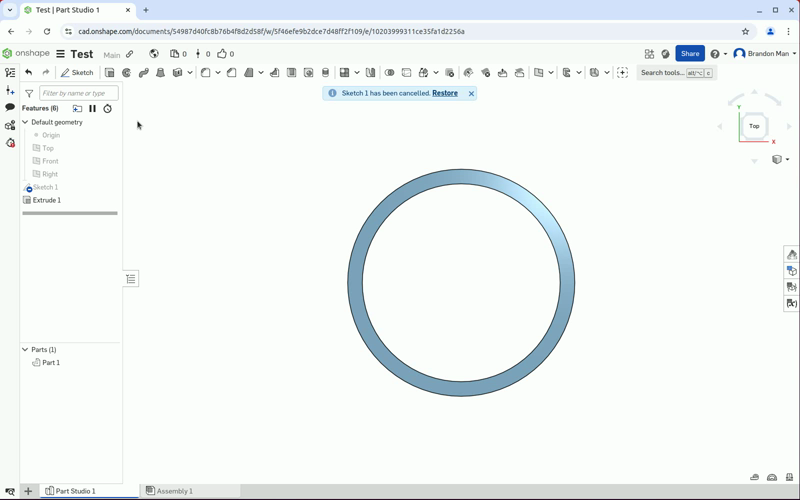
key(shift+h)
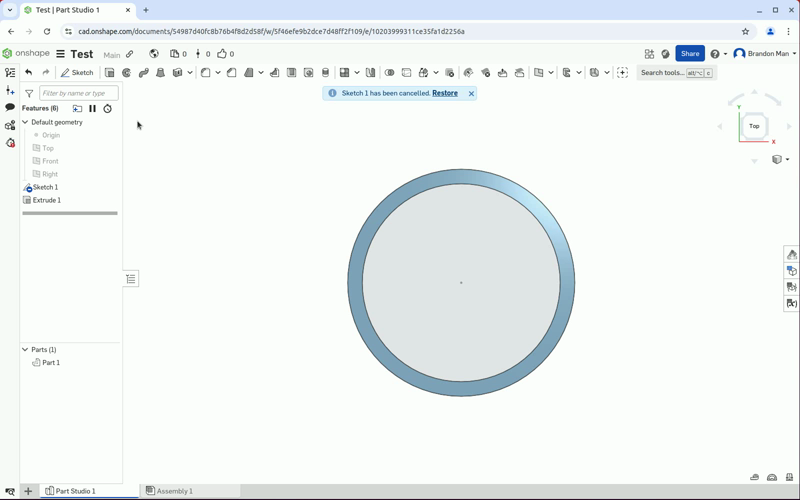
key(shift+h)
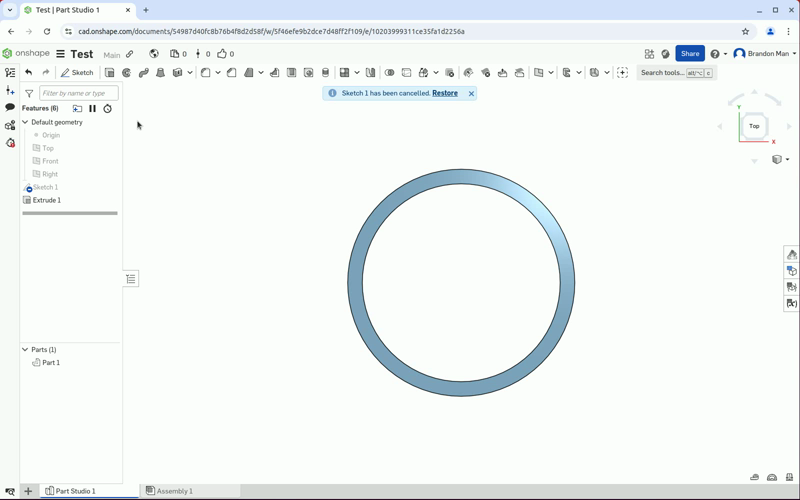
mouse_move(73, 189)
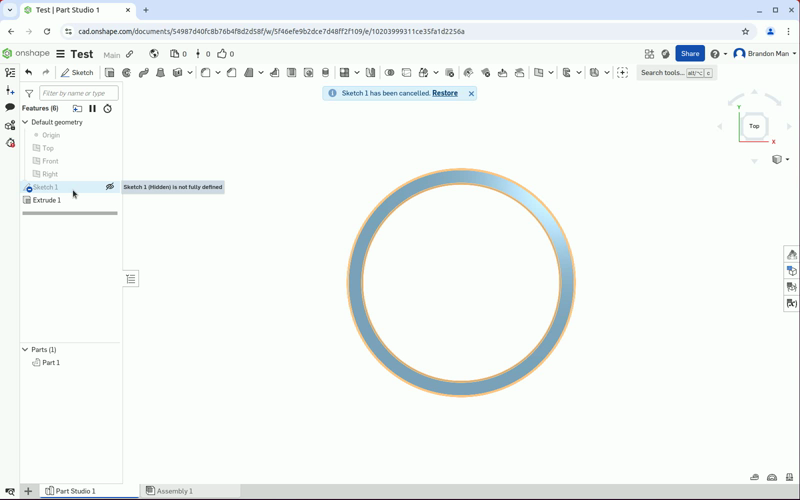
click(73, 189)
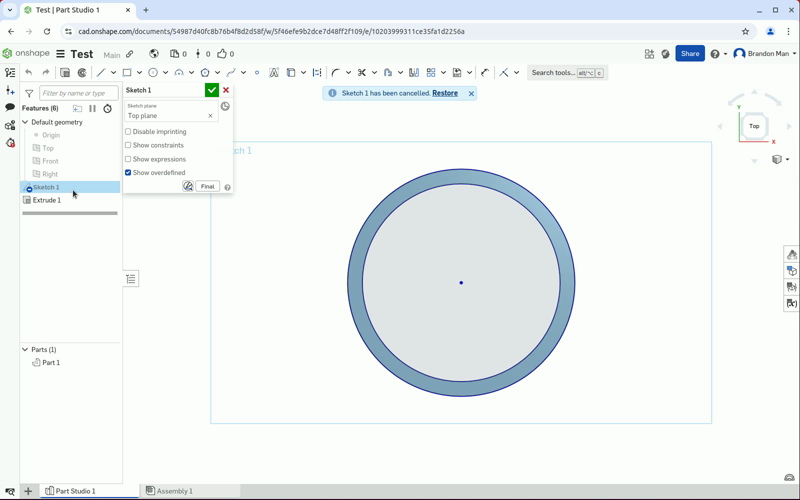
mouse_move(229, 92)
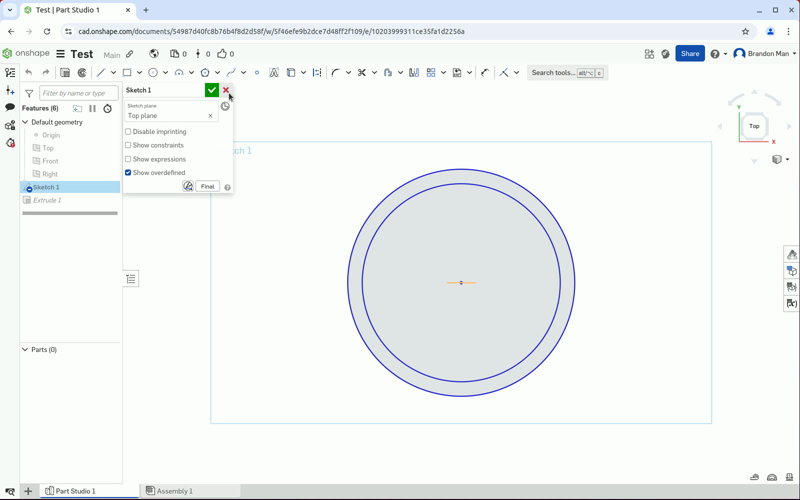
click(229, 92)
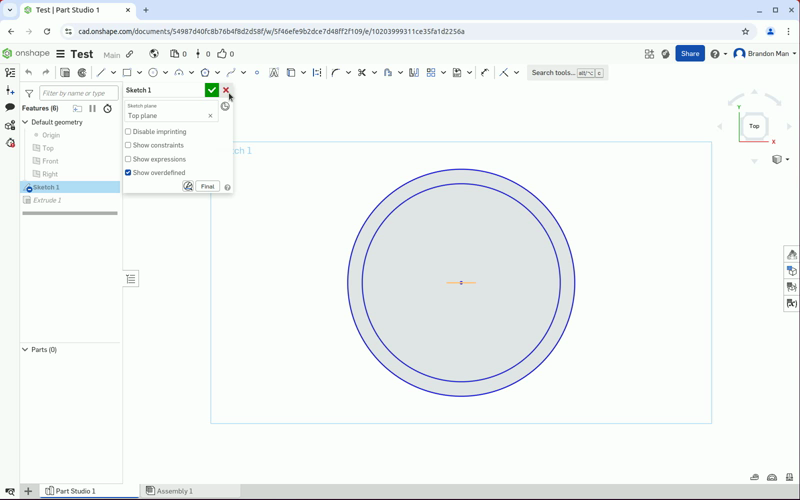
key(shift+s)
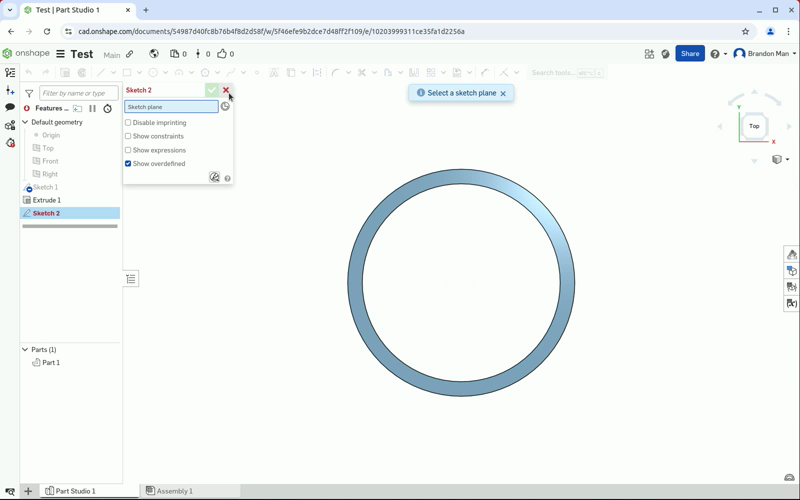
mouse_move(73, 150)
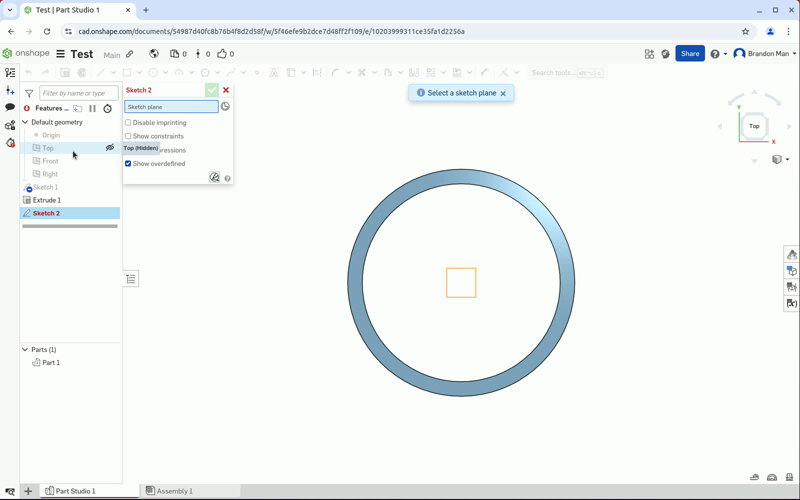
click(73, 150)
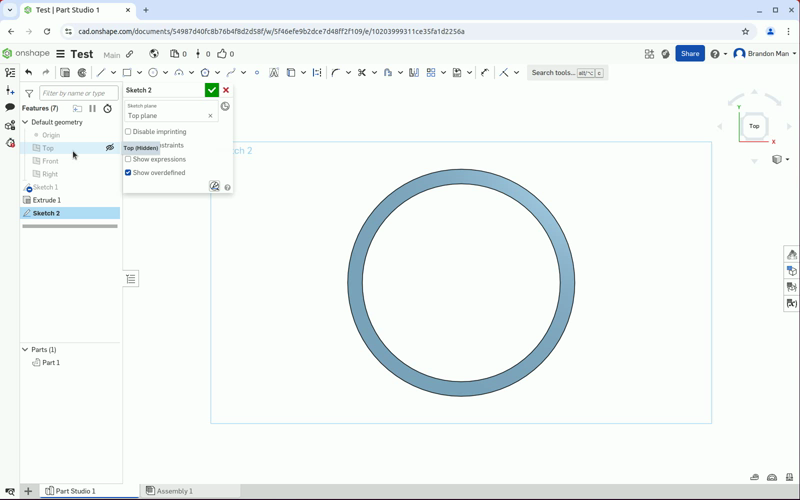
mouse_move(73, 352)
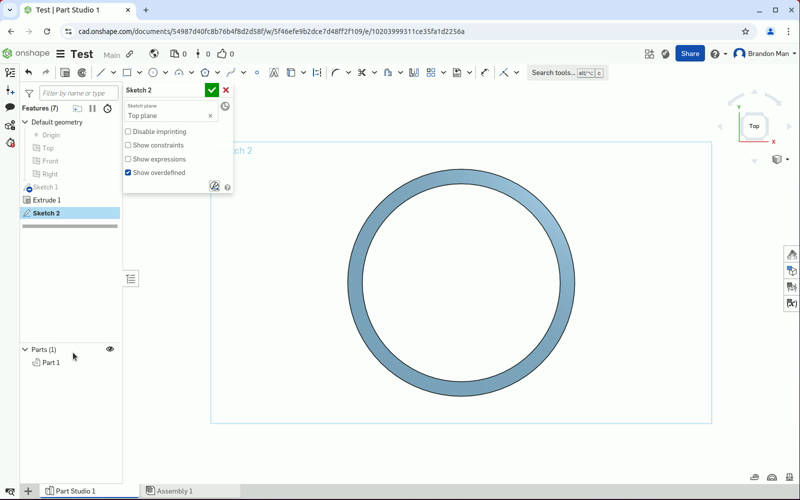
key(y)
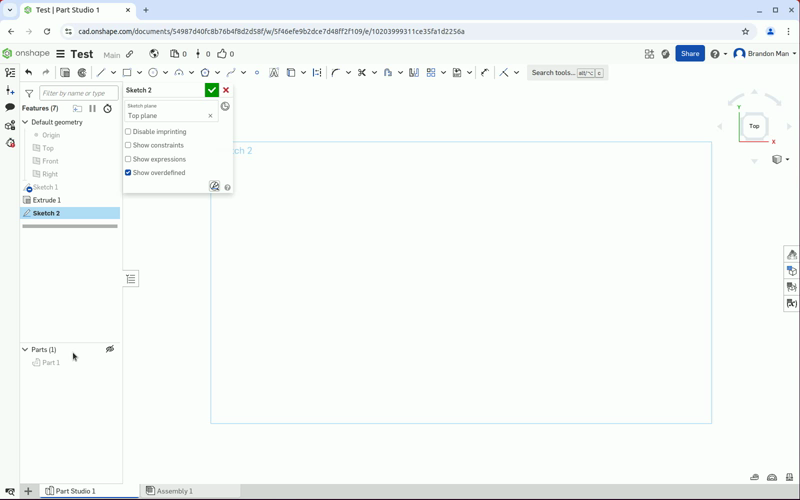
key(c)
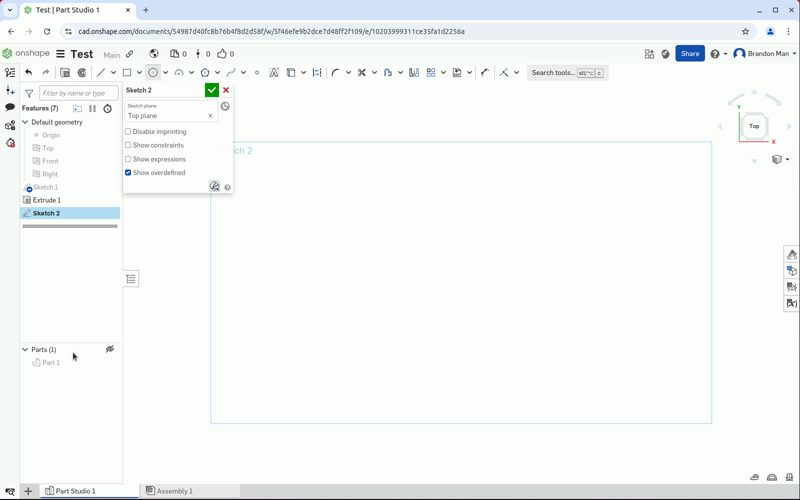
key_down(shift)
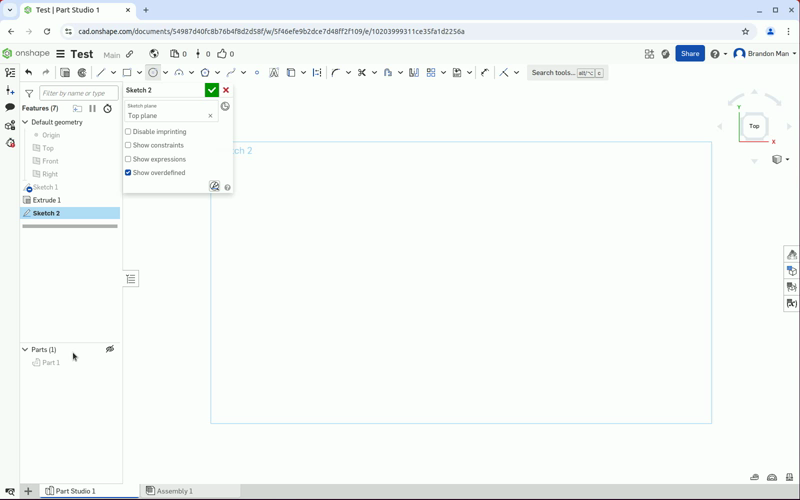
mouse_move(461, 282)
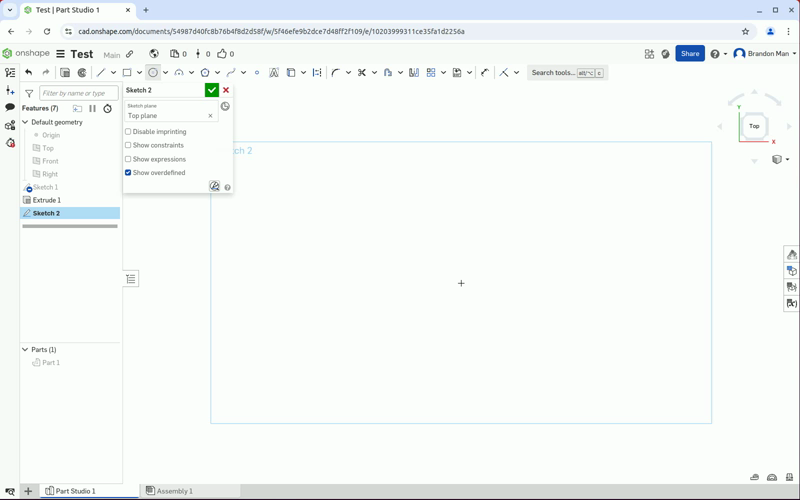
click(461, 282)
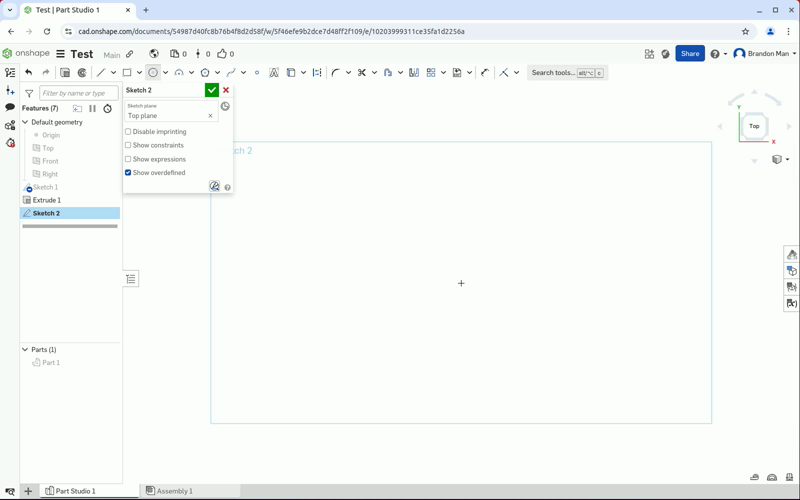
key_up(shift)
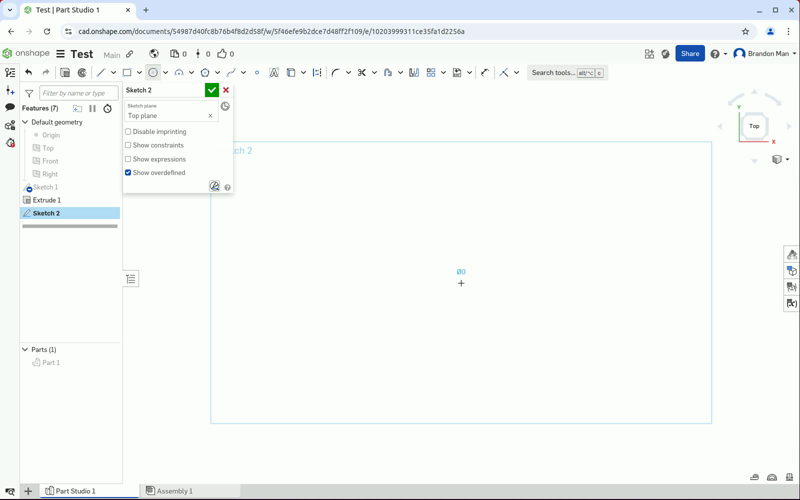
mouse_move(561, 282)
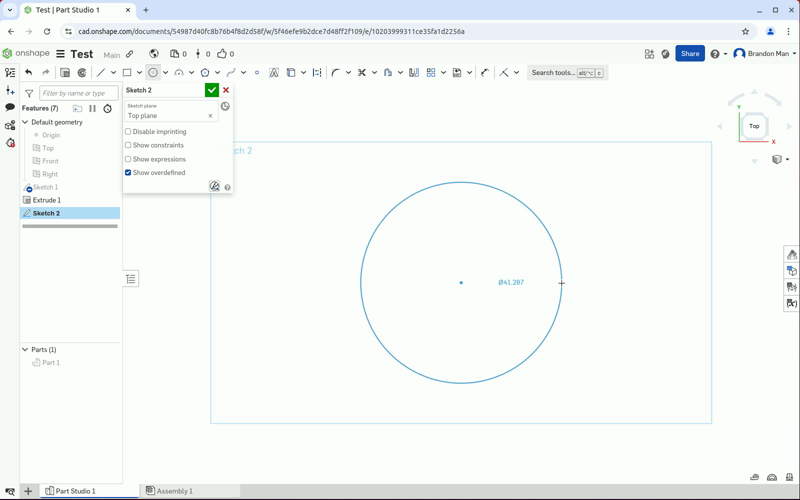
click(561, 282)
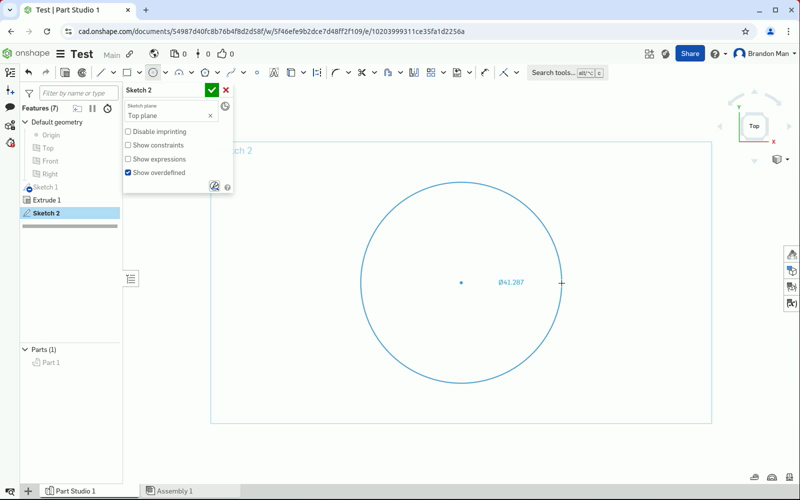
key(esc)
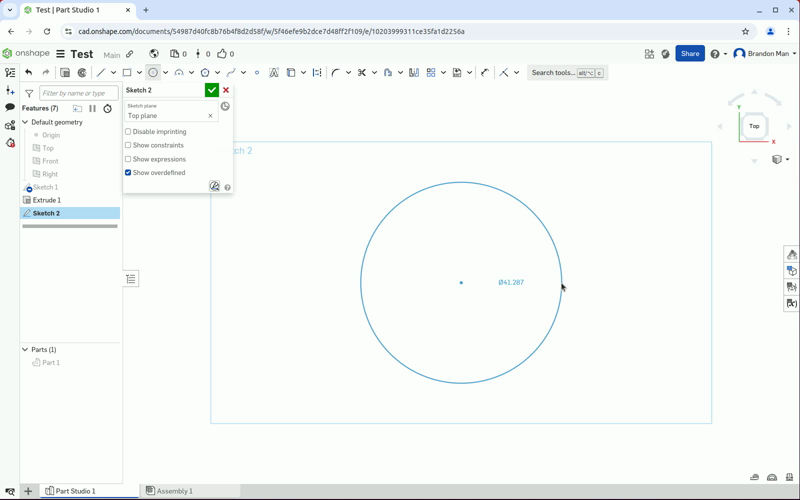
mouse_move(408, 229)
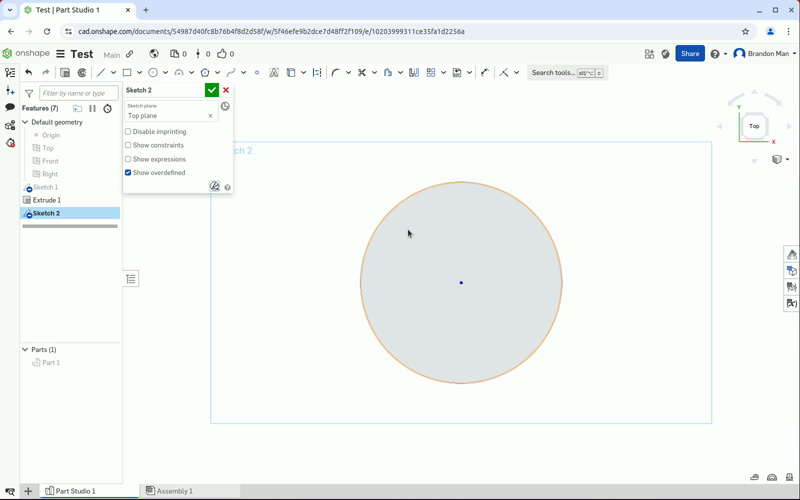
click(408, 229)
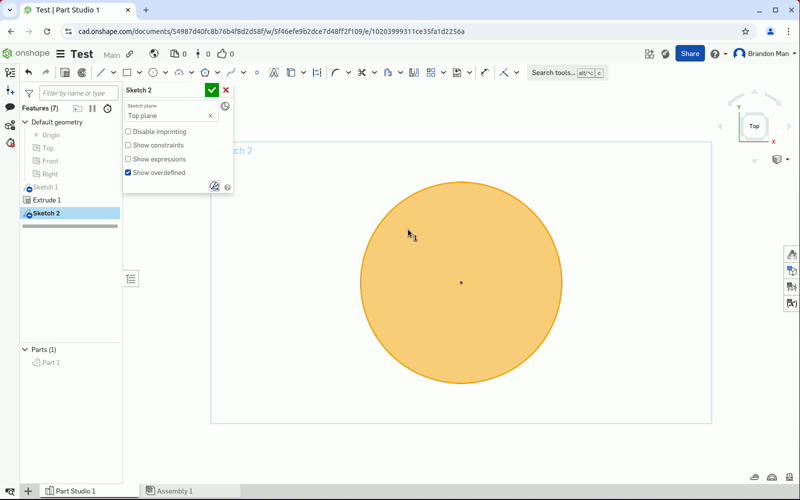
mouse_move(73, 352)
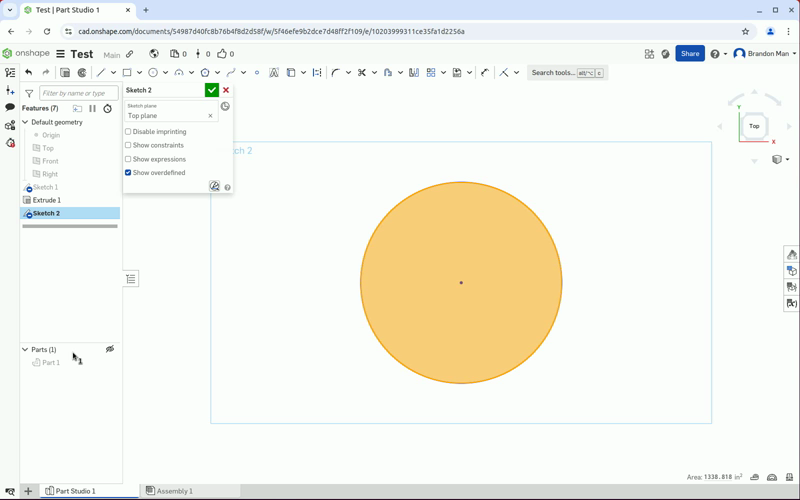
key(shift+y)
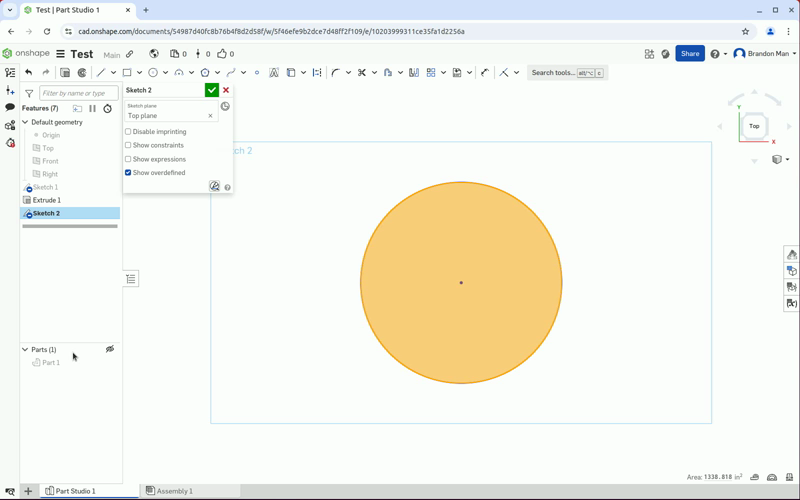
key(shift+e)
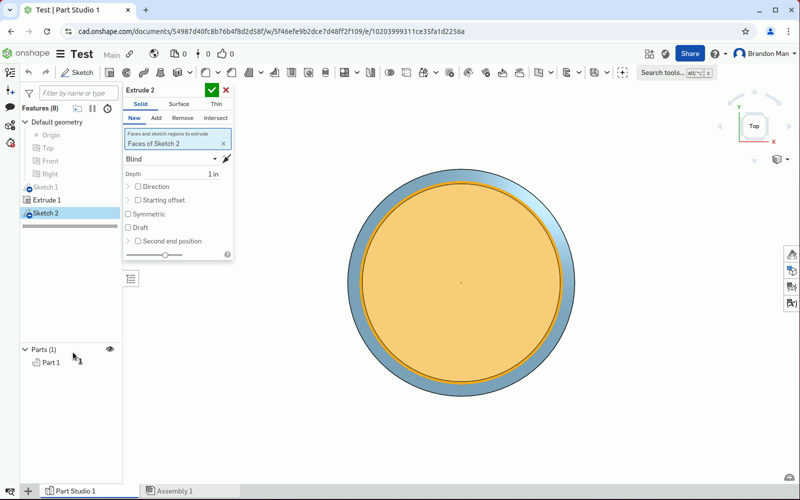
mouse_move(143, 106)
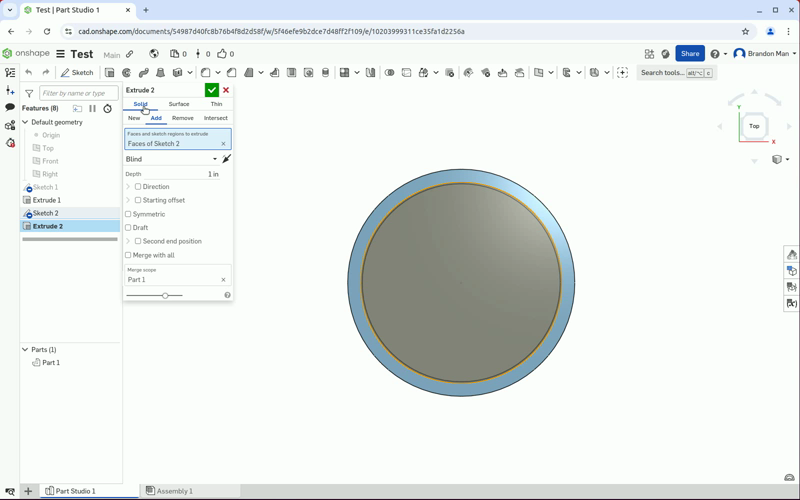
click(143, 106)
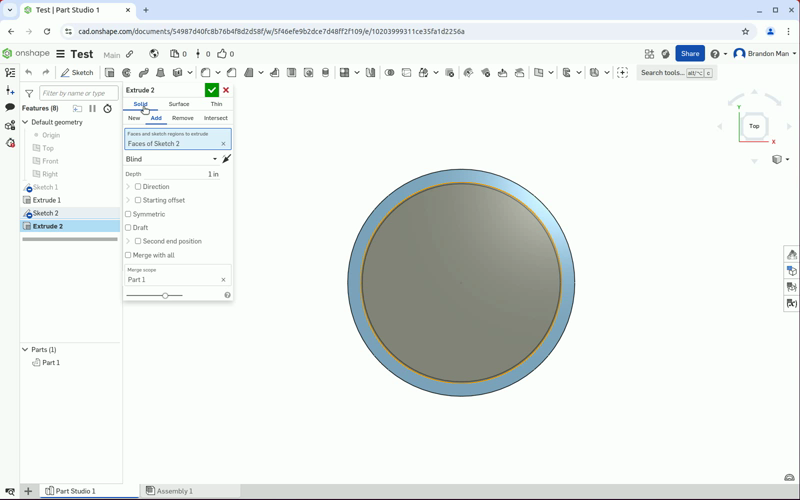
mouse_move(137, 120)
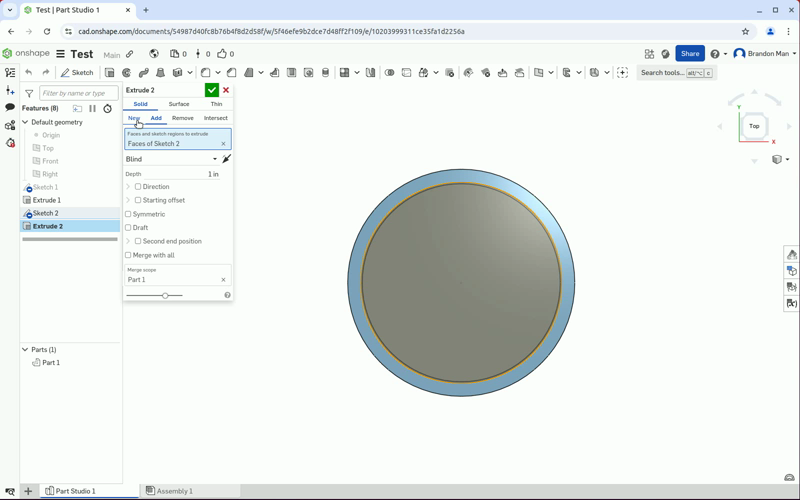
click(137, 120)
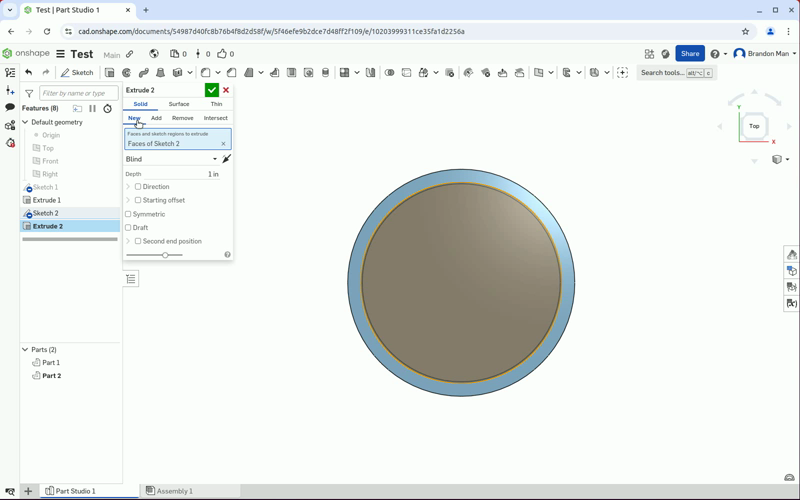
key(tab, 4)
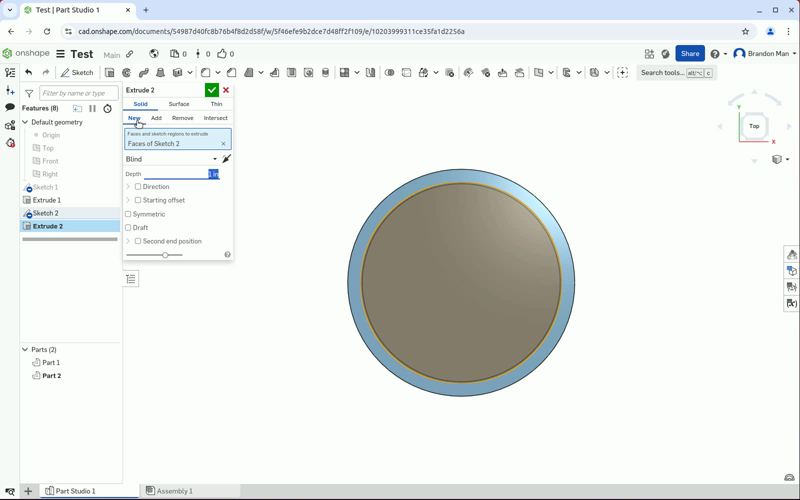
text(1.926)
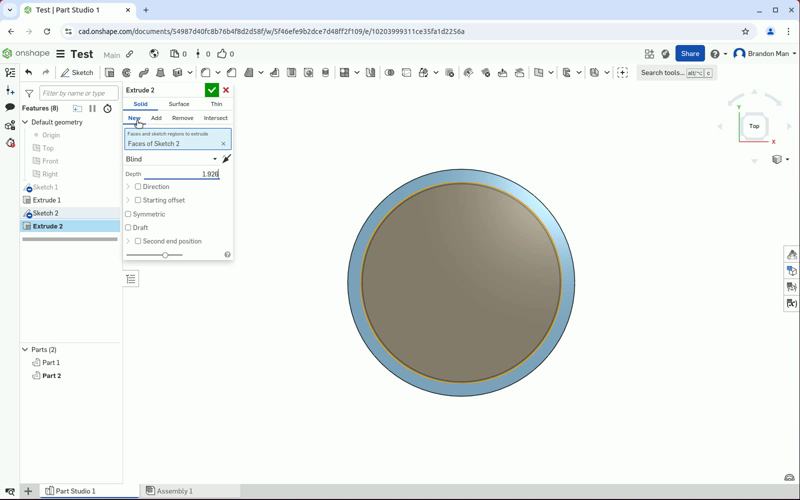
key(tab, 3)
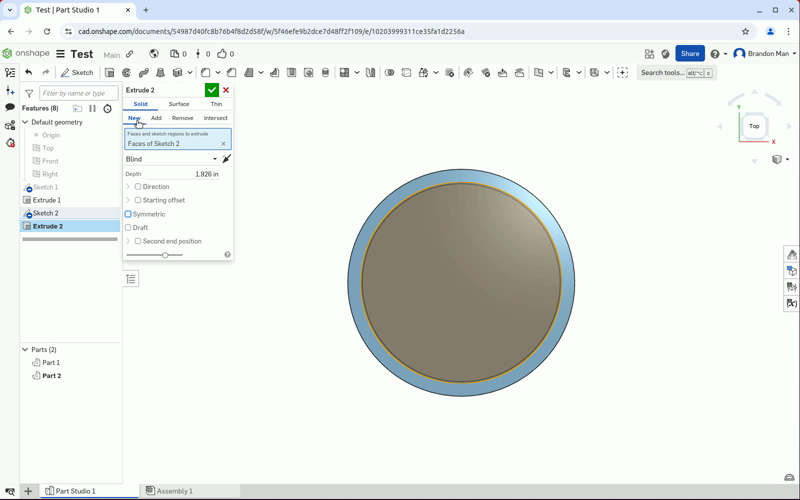
key(space)
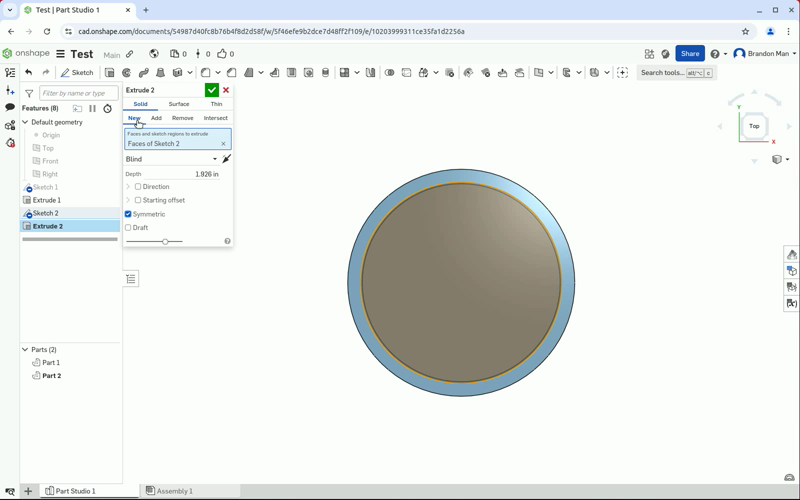
key(enter)
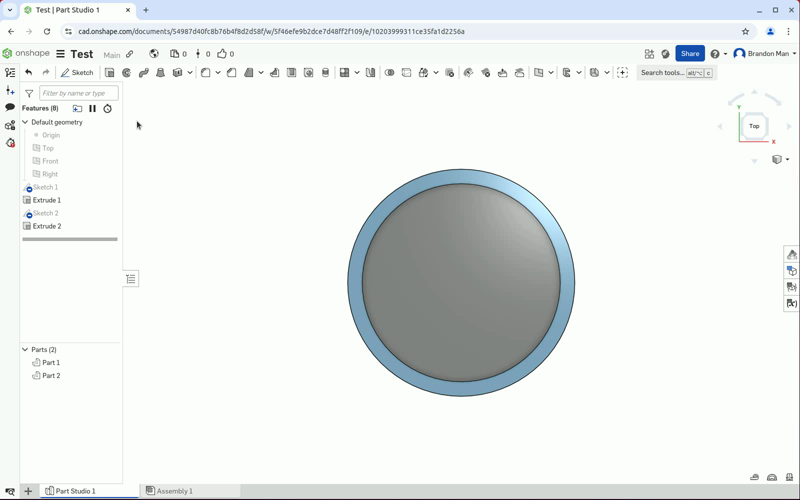
key(shift+h)
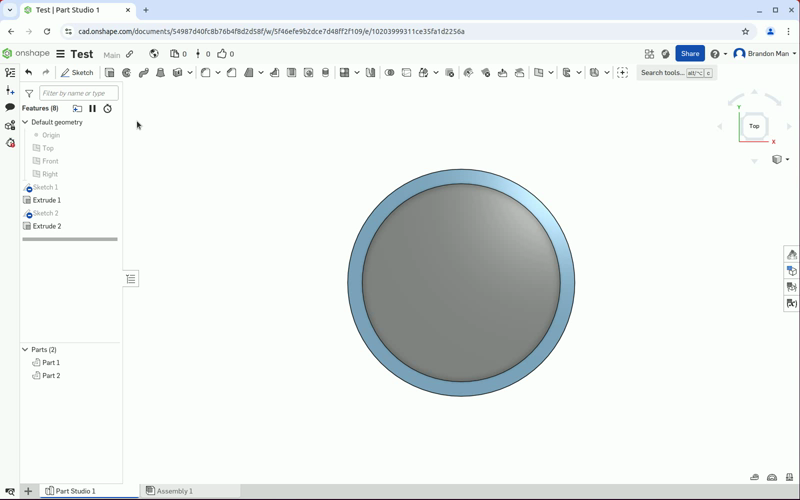
key(shift+h)
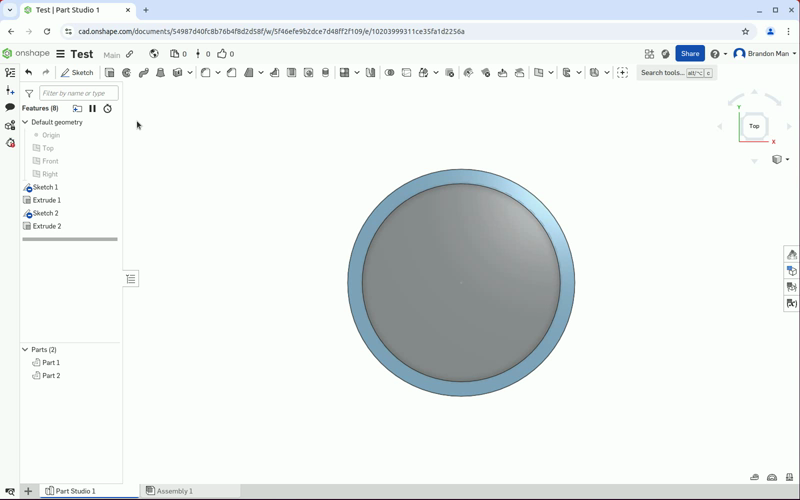
key(shift+7)
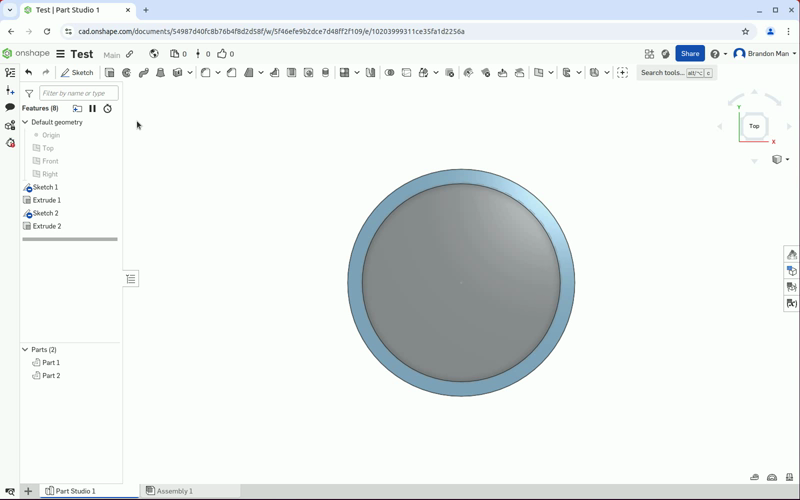
key(up, 3)
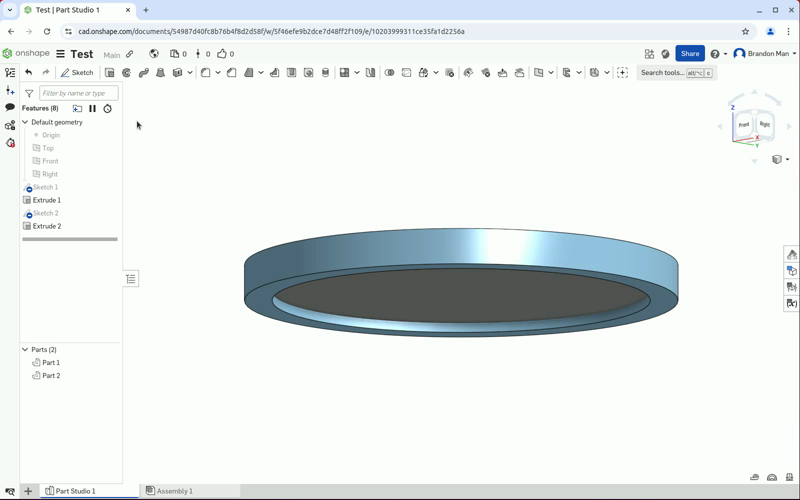
key(left, 3)
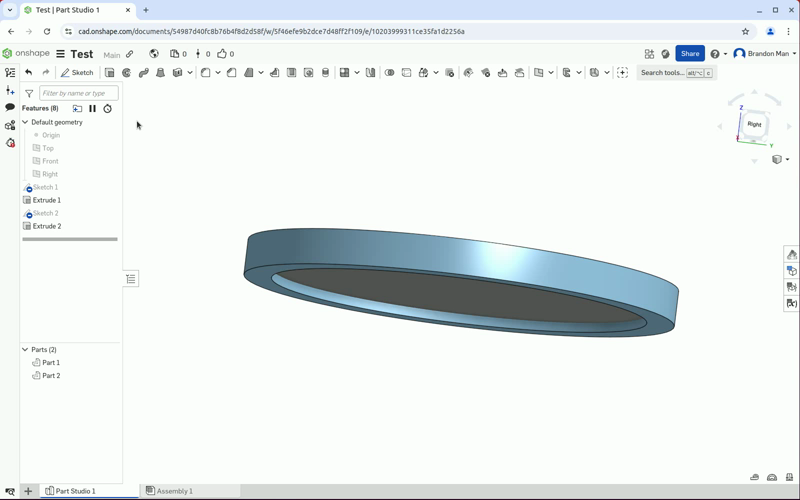
key(right, 3)
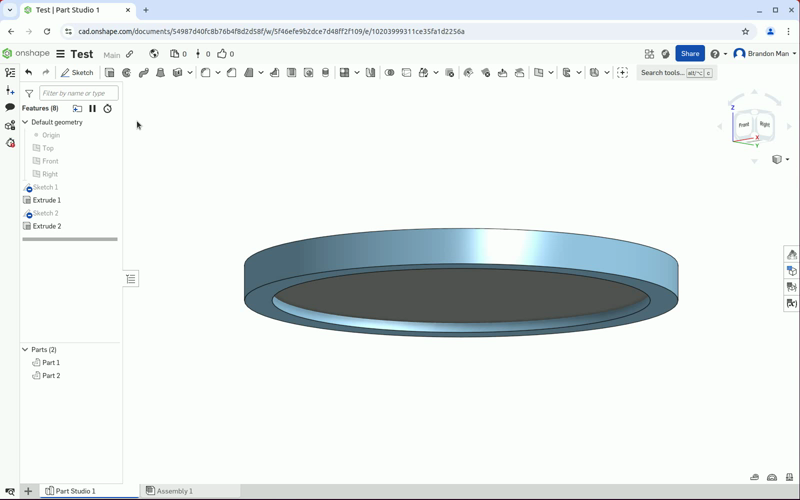
key(down, 3)
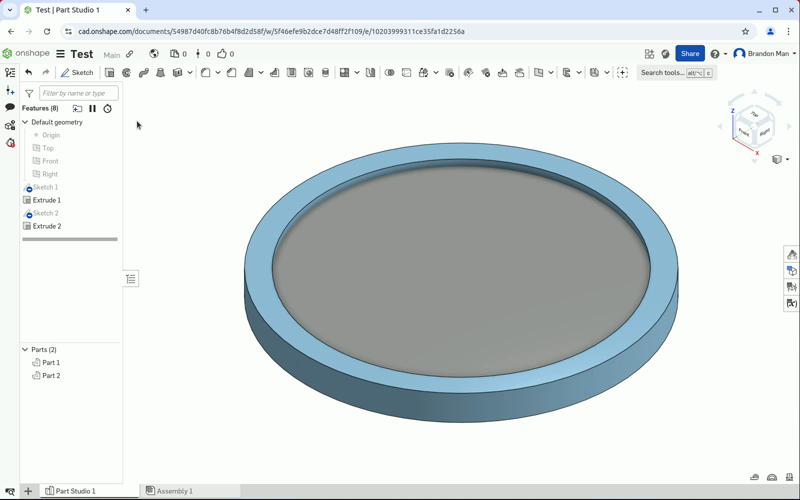
mouse_move(73, 189)
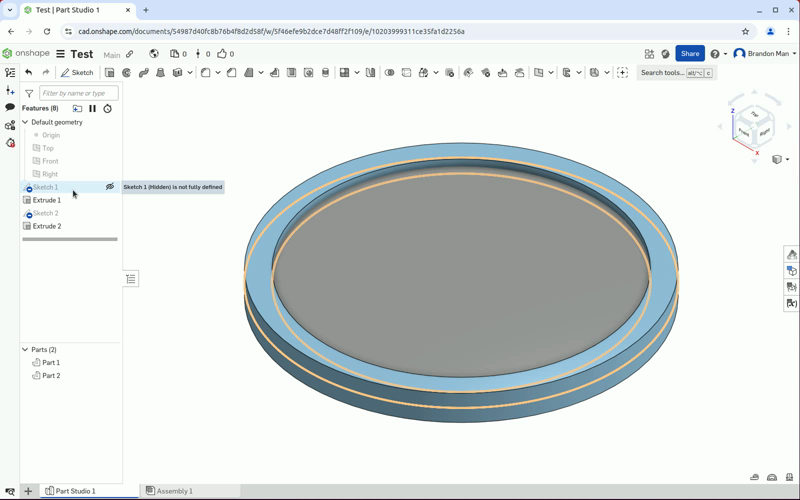
click(73, 189)